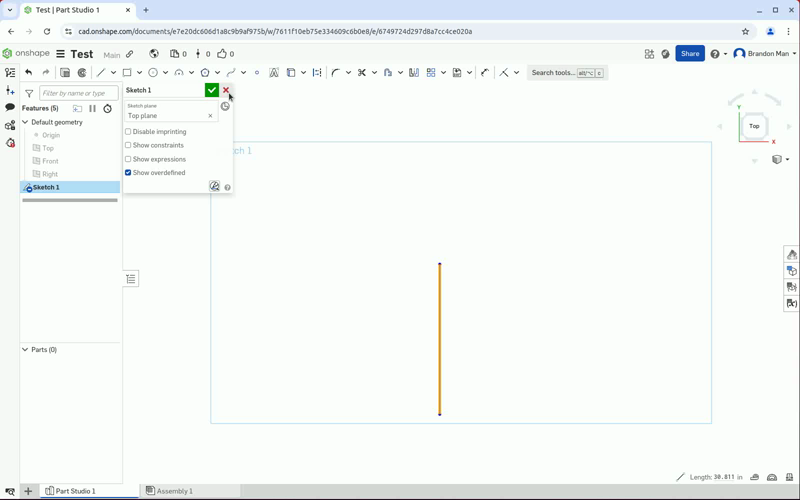
key(shift+h)
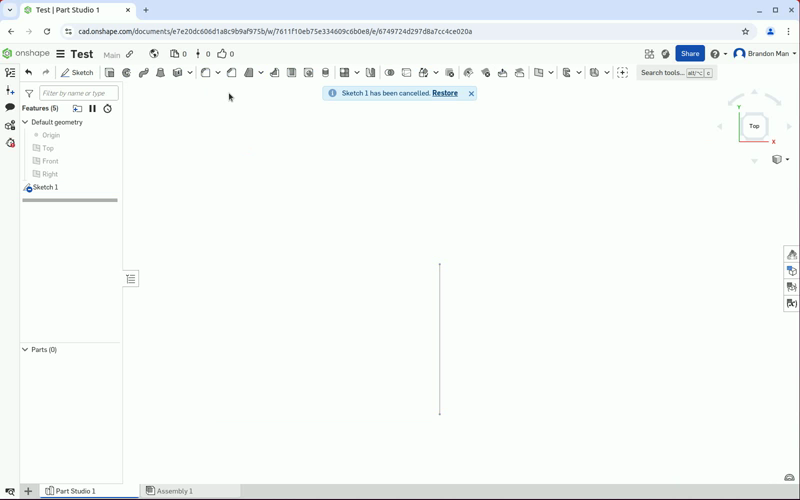
key(shift+s)
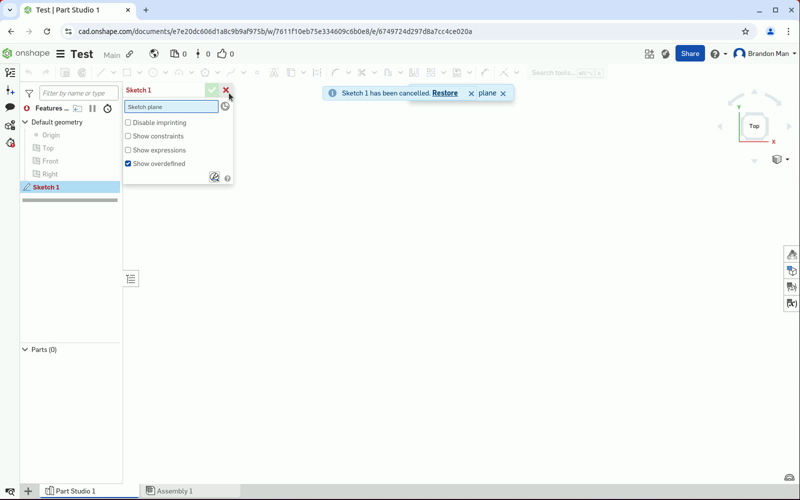
mouse_move(73, 150)
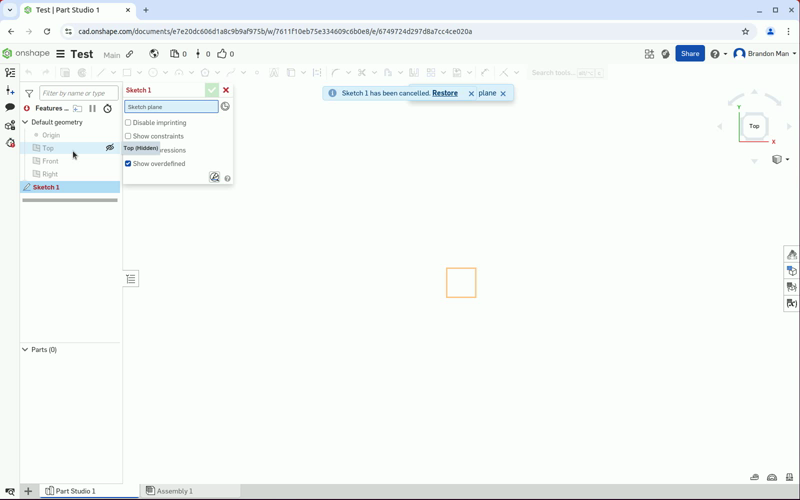
click(73, 150)
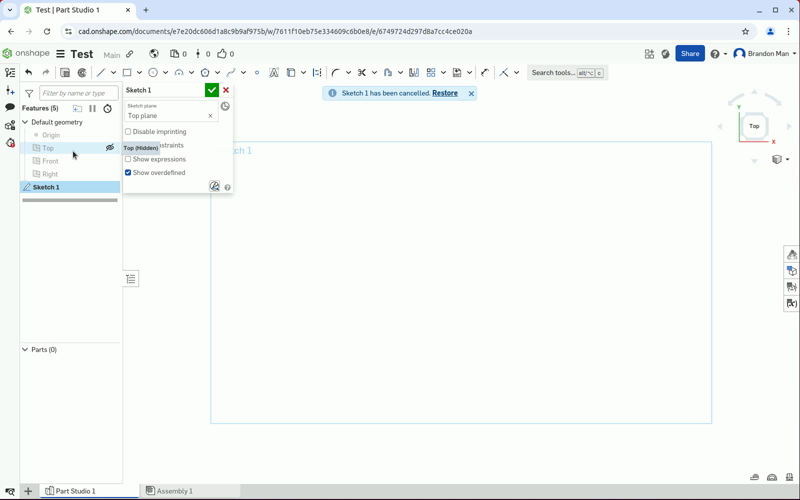
mouse_move(73, 352)
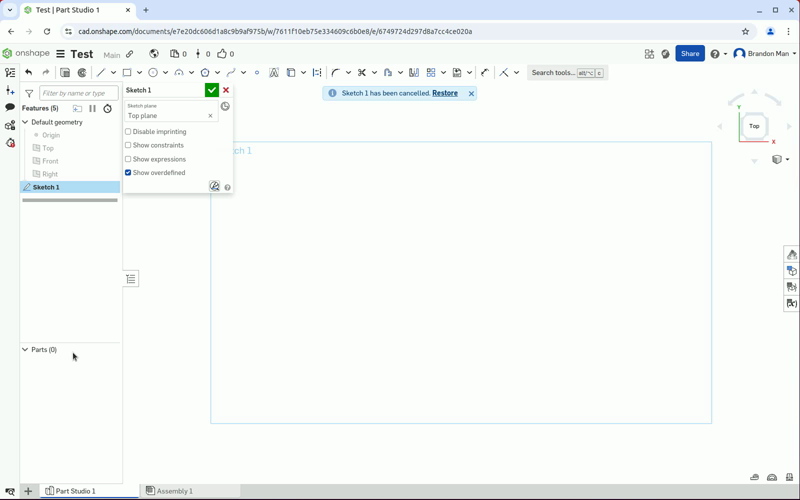
key(y)
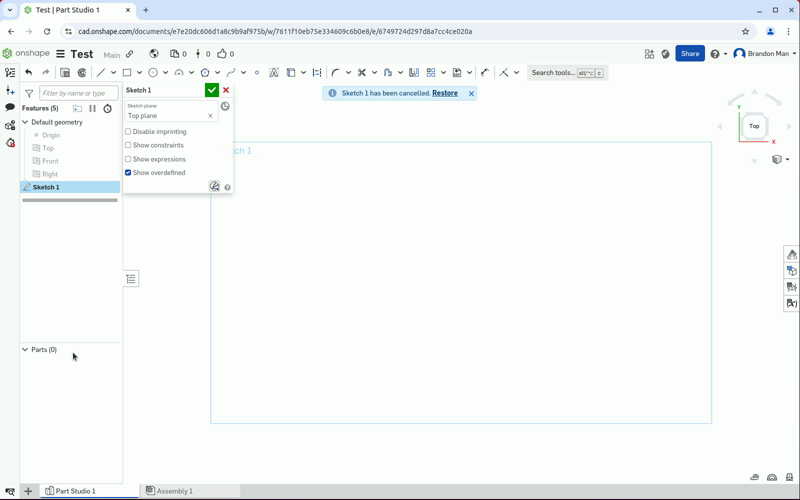
key(c)
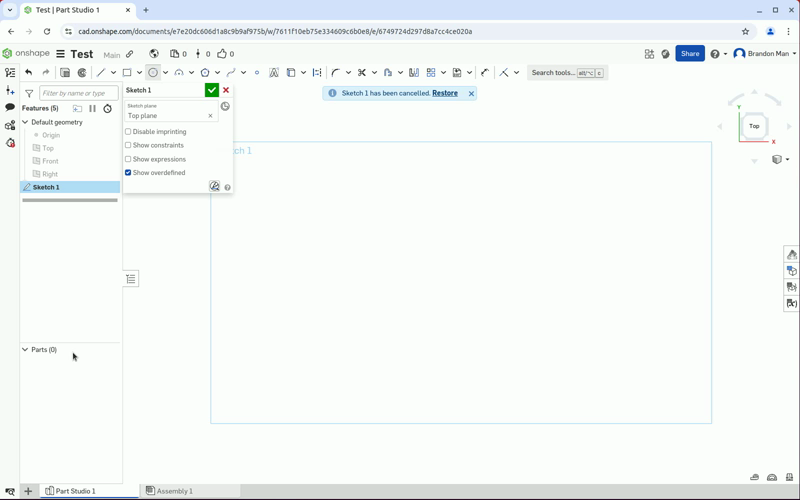
key_down(shift)
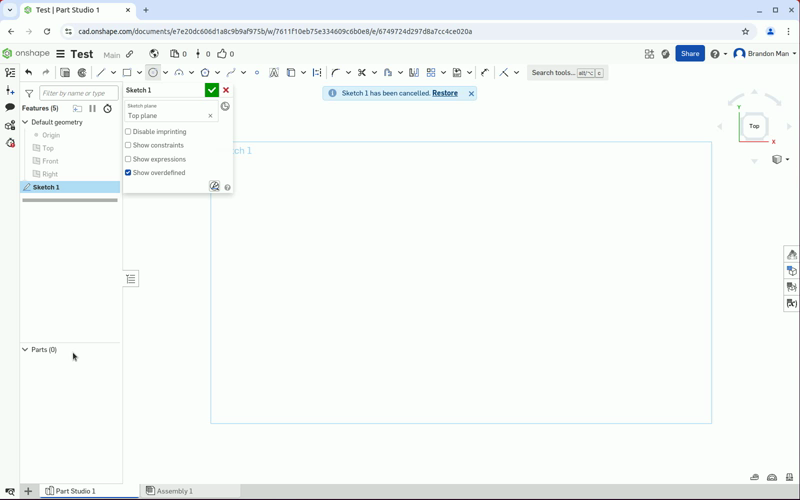
mouse_move(461, 282)
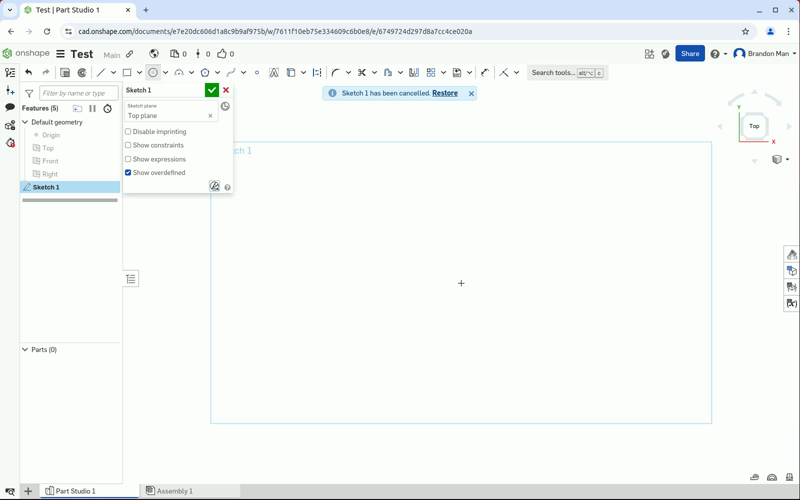
click(461, 282)
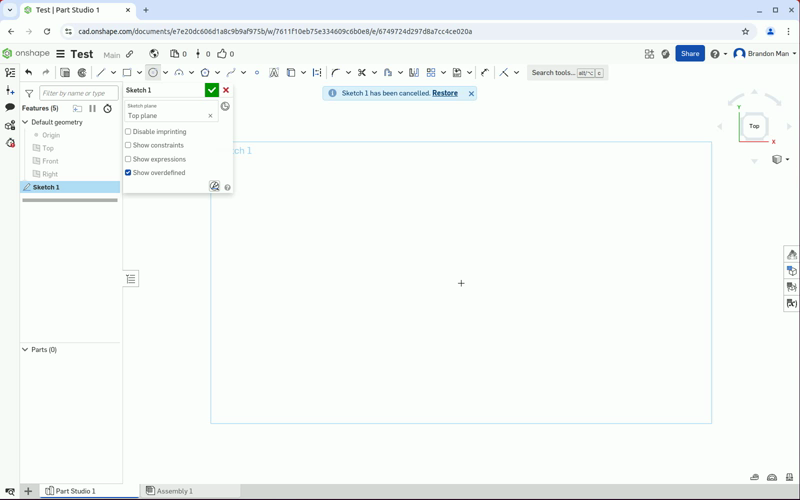
key_up(shift)
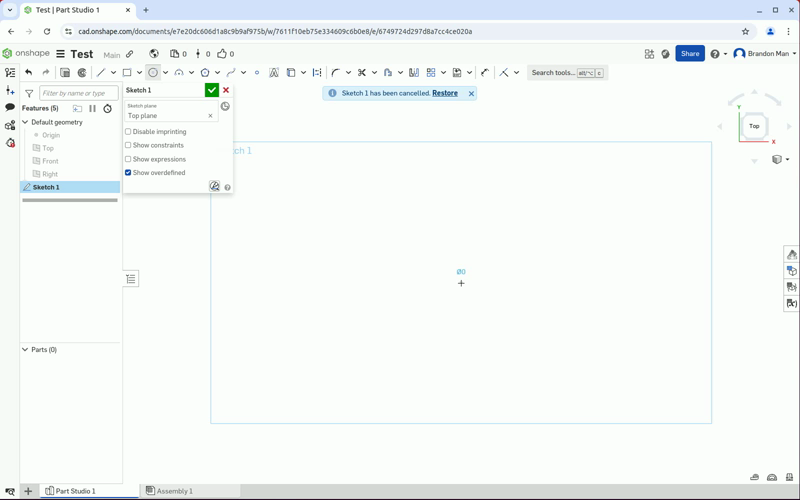
mouse_move(546, 282)
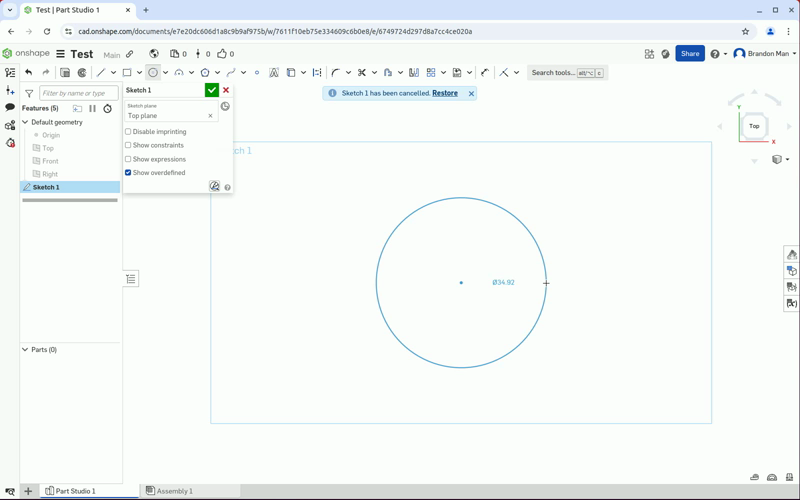
click(546, 282)
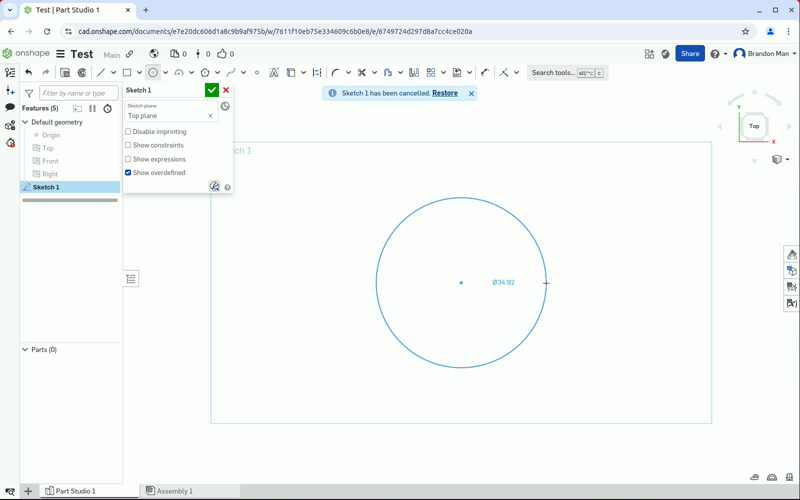
key(esc)
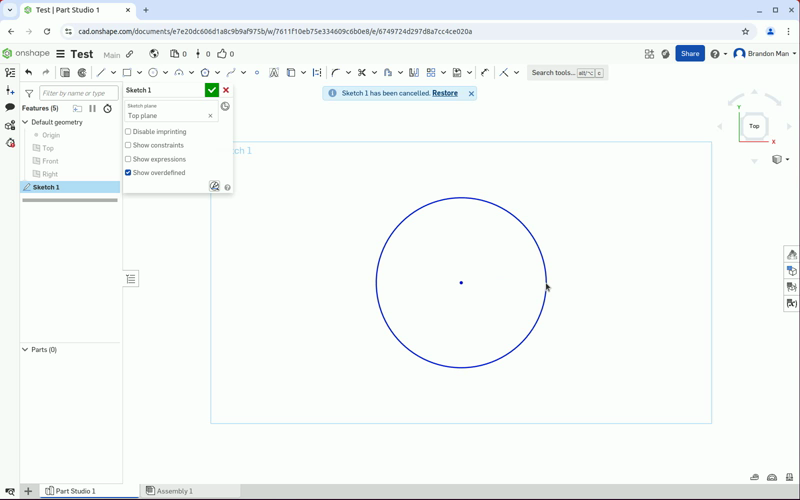
key(c)
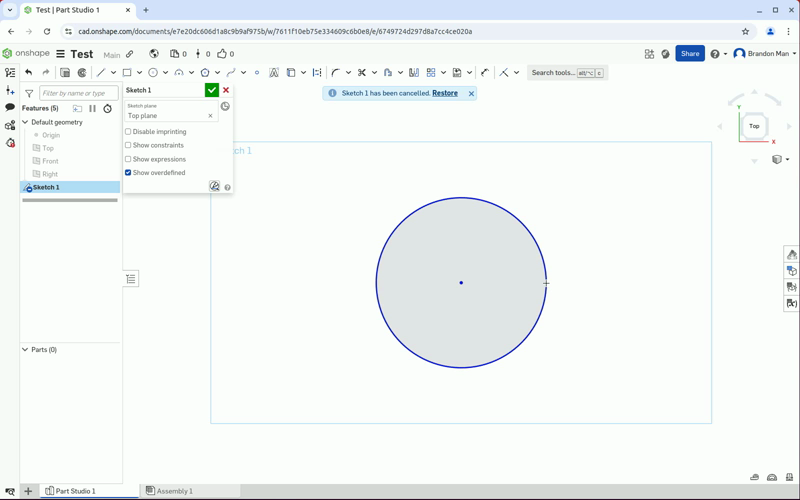
key_down(shift)
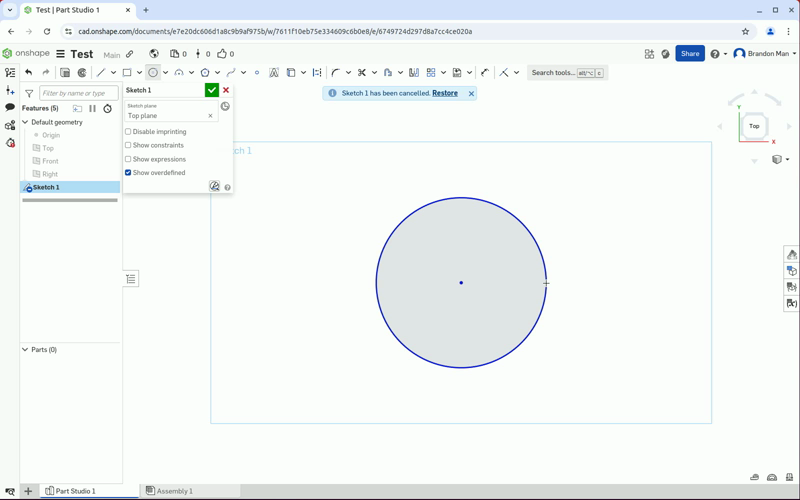
mouse_move(461, 282)
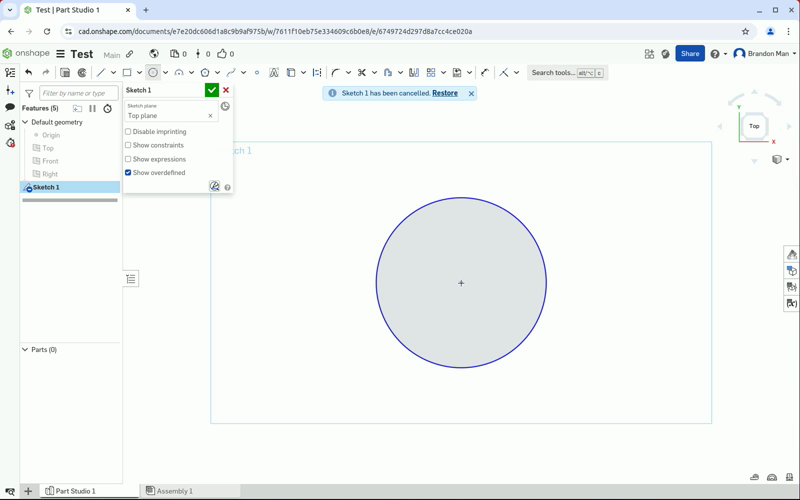
click(461, 282)
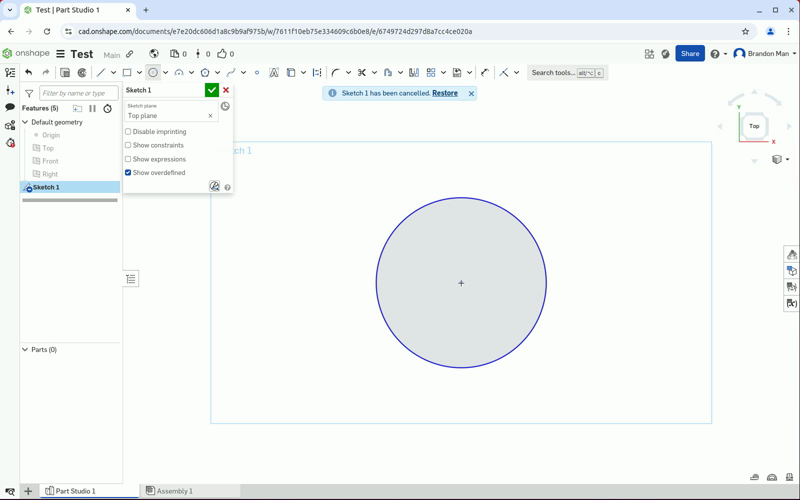
key_up(shift)
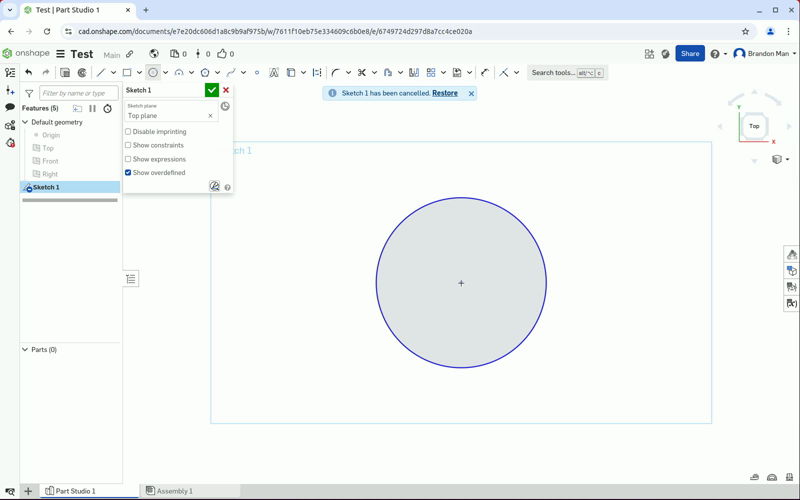
mouse_move(535, 282)
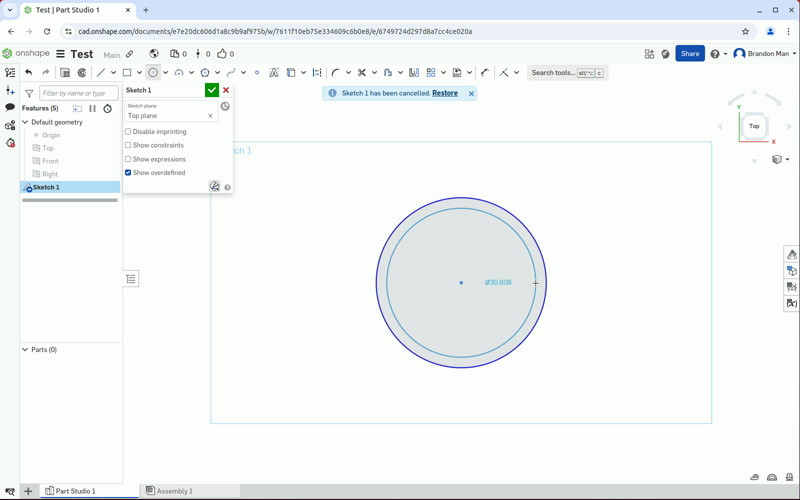
click(535, 282)
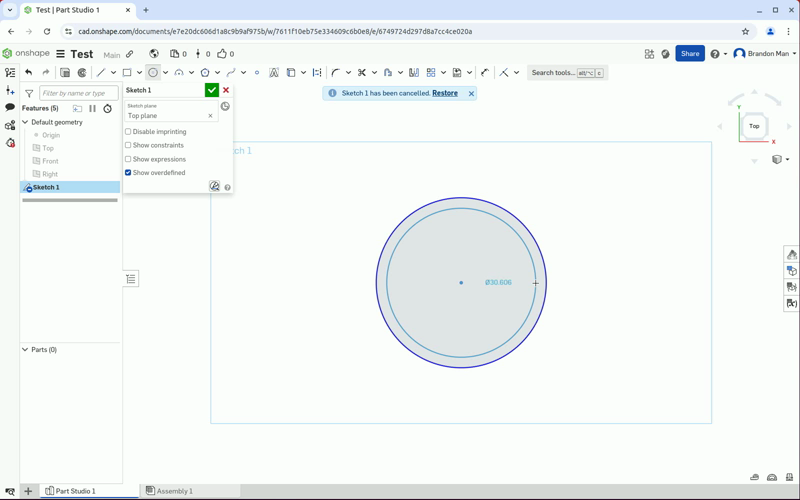
key(esc)
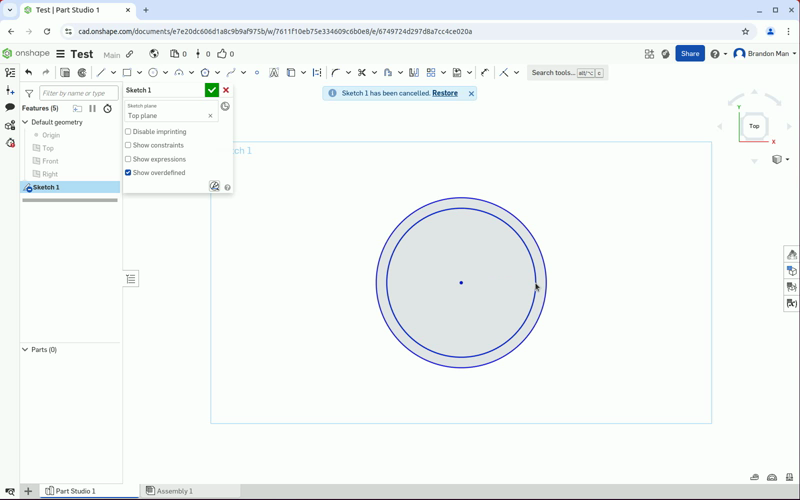
mouse_move(401, 334)
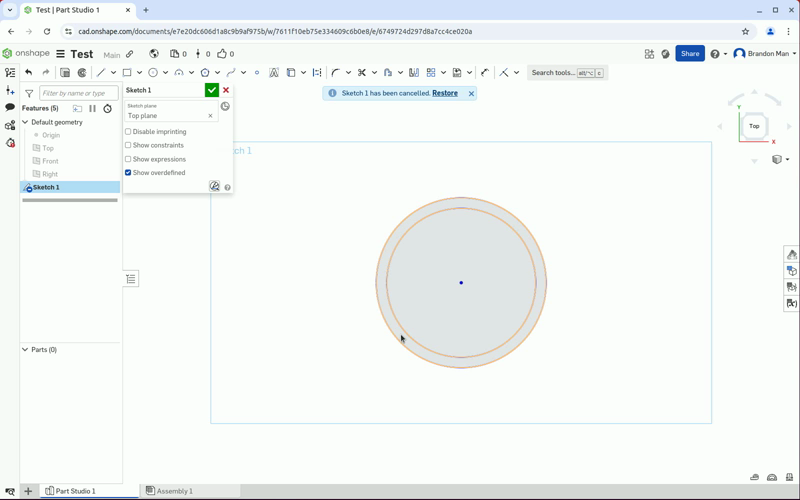
click(401, 334)
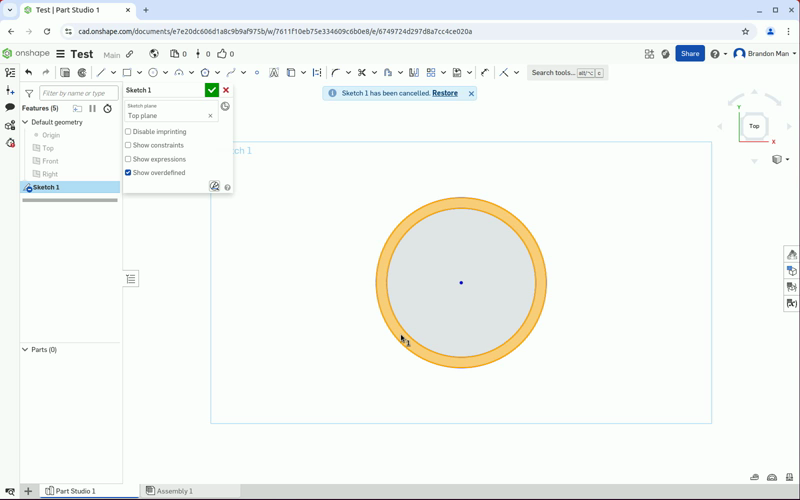
mouse_move(73, 352)
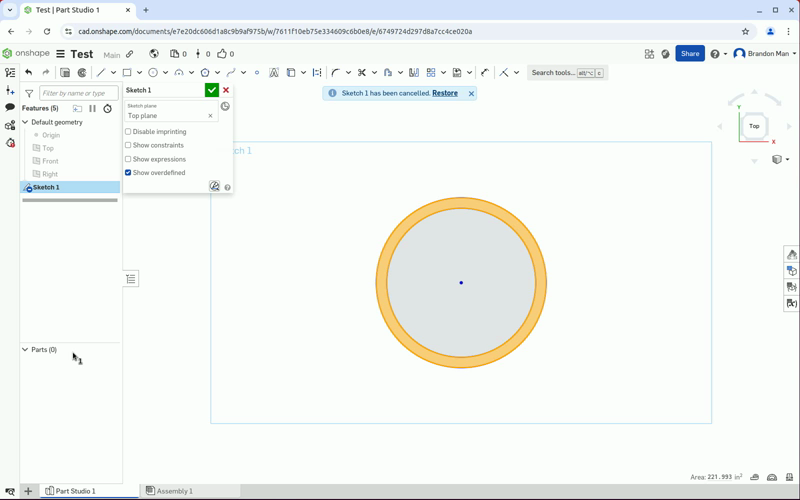
key(shift+y)
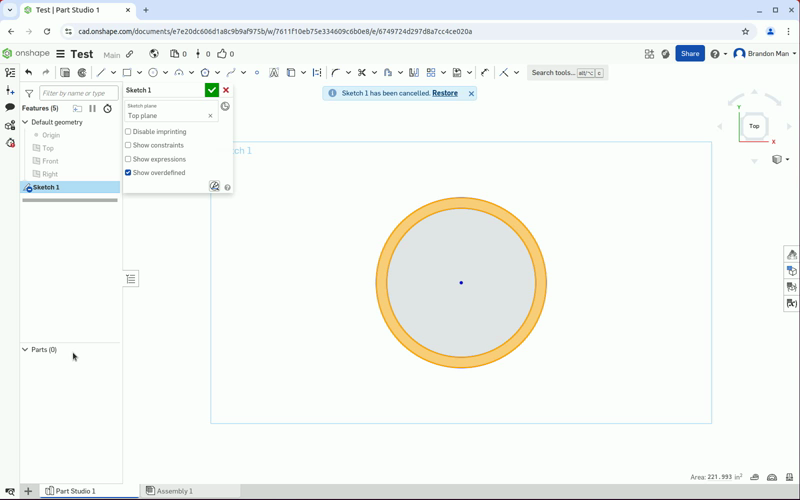
key(shift+e)
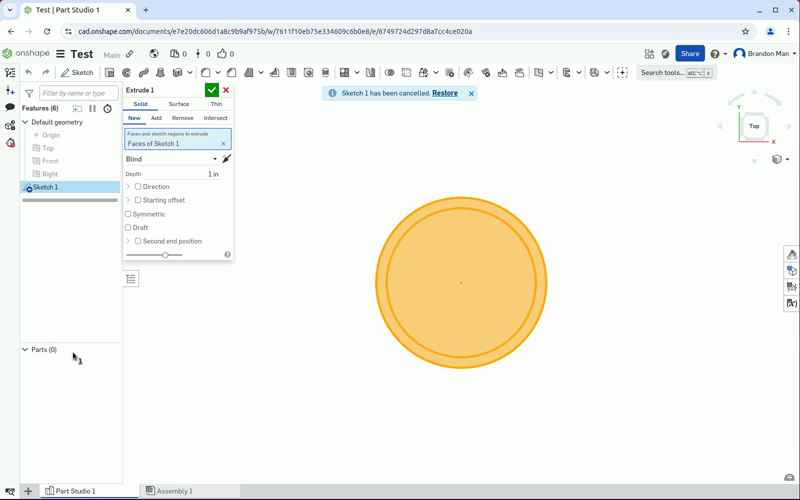
mouse_move(143, 106)
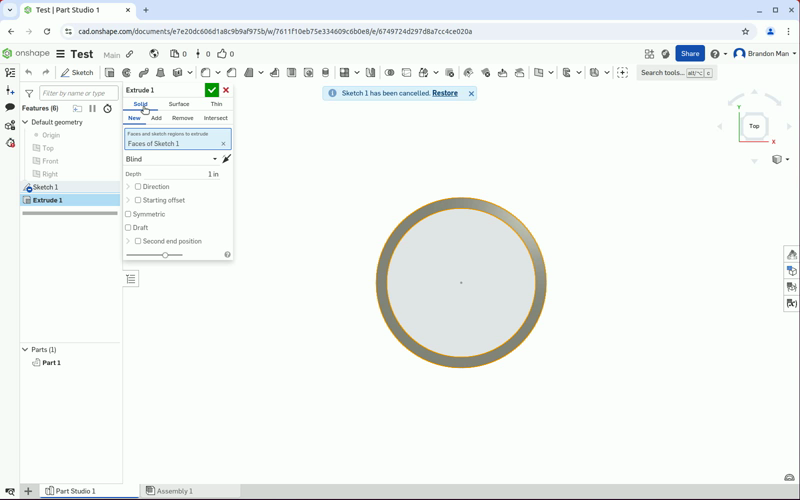
click(143, 106)
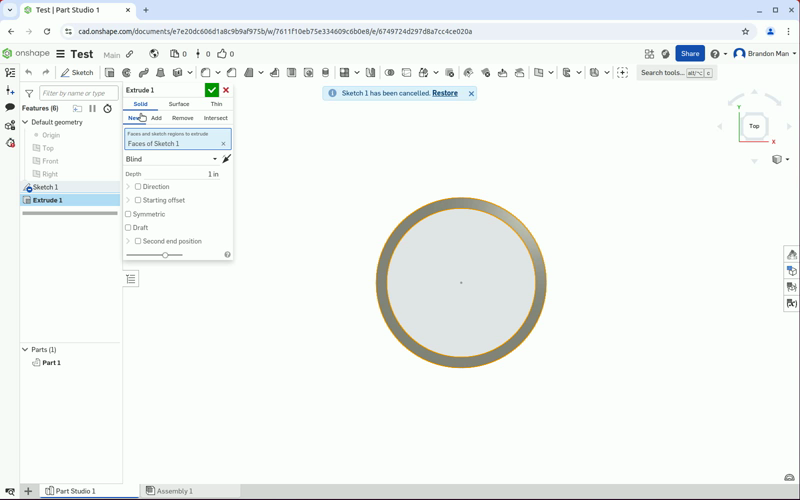
mouse_move(137, 120)
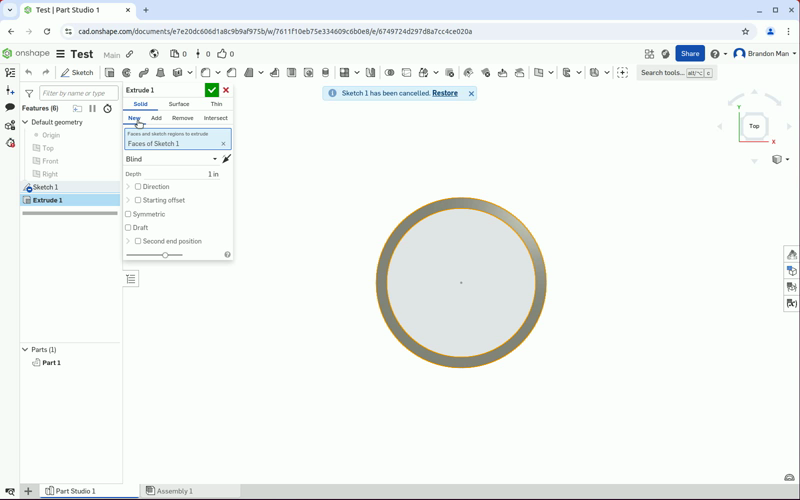
click(137, 120)
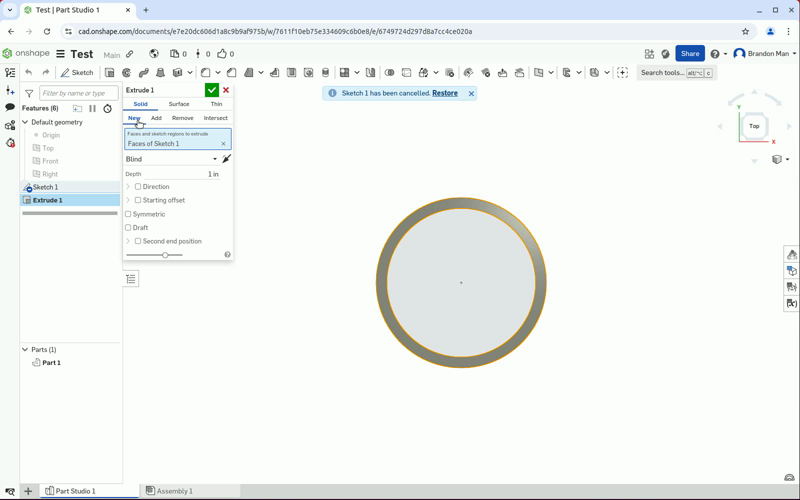
key(tab, 4)
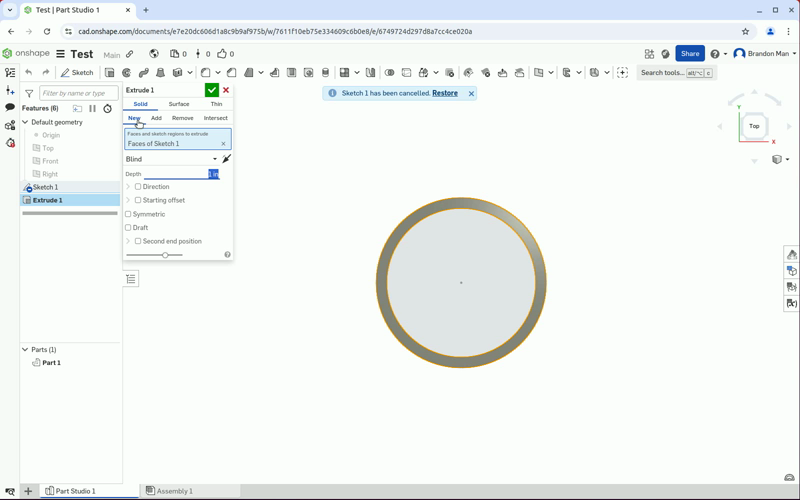
text(23.108)
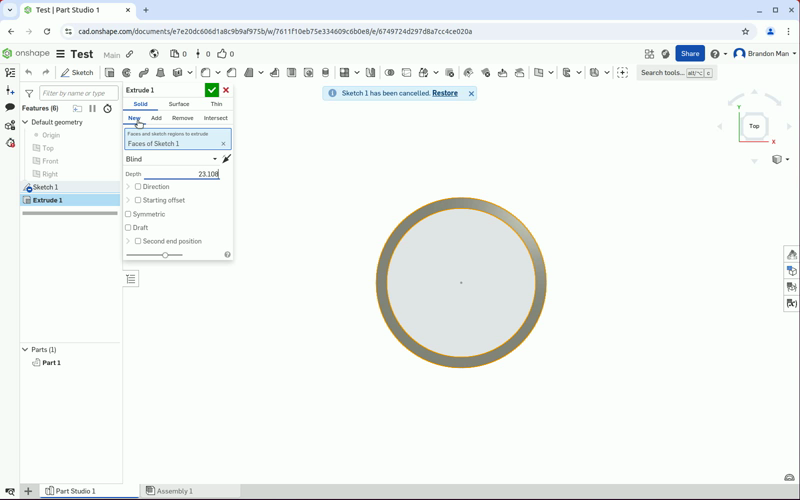
key(enter)
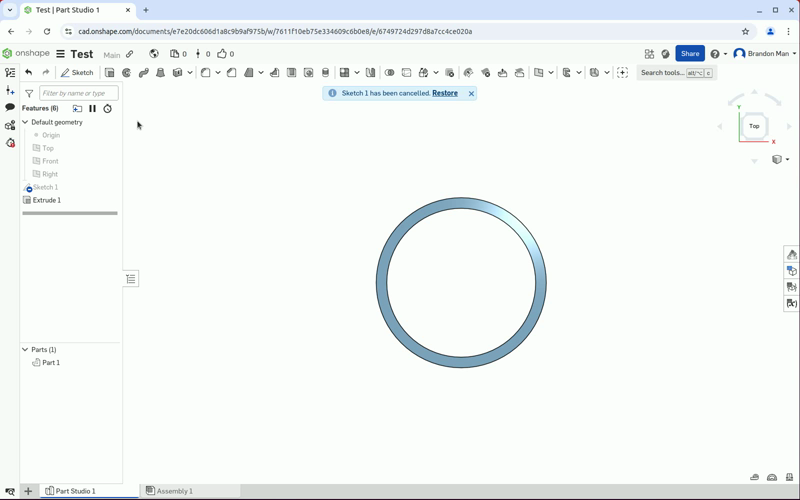
key(shift+h)
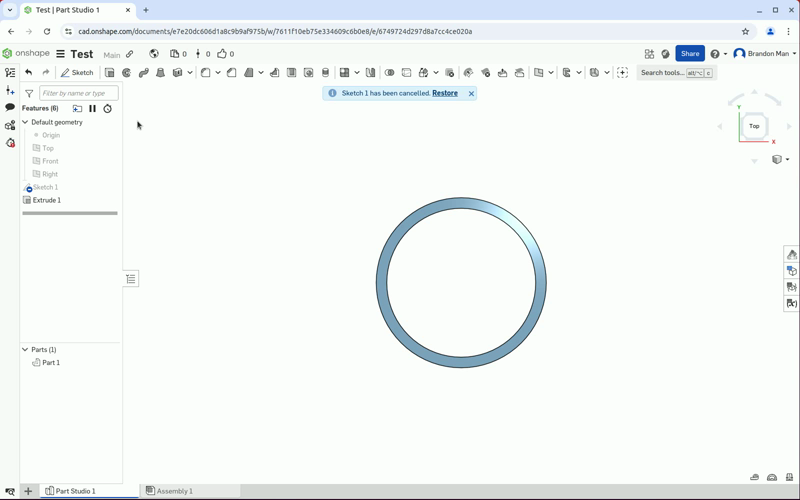
key(shift+h)
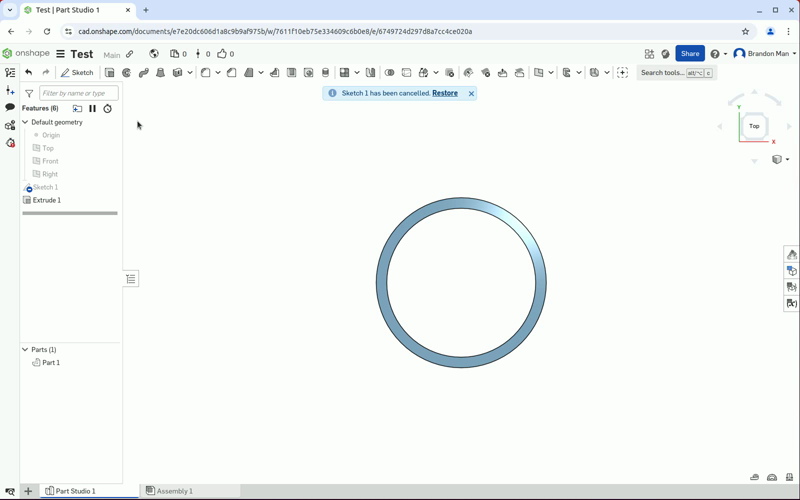
mouse_move(73, 189)
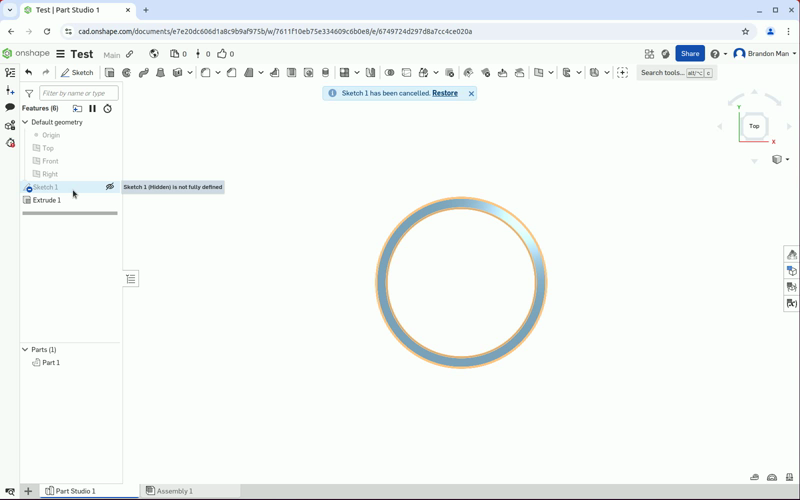
click(73, 189)
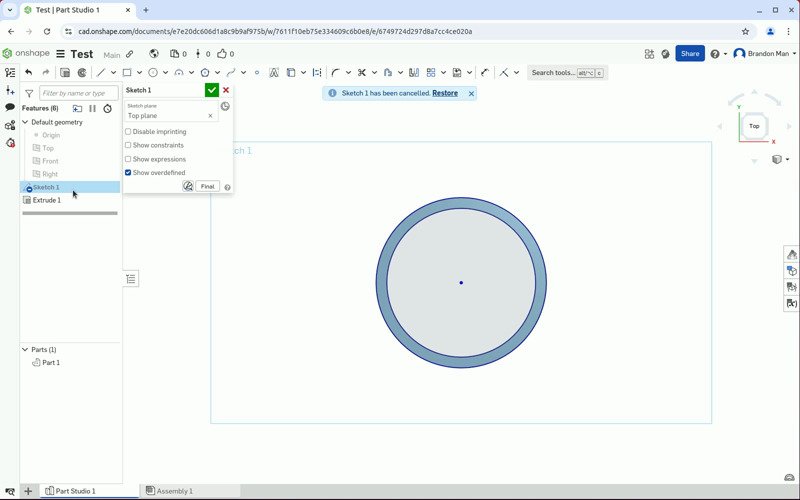
mouse_move(229, 92)
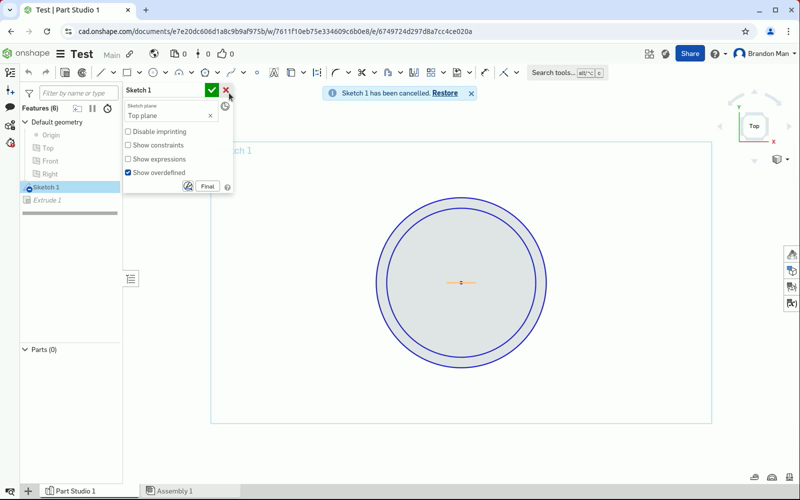
click(229, 92)
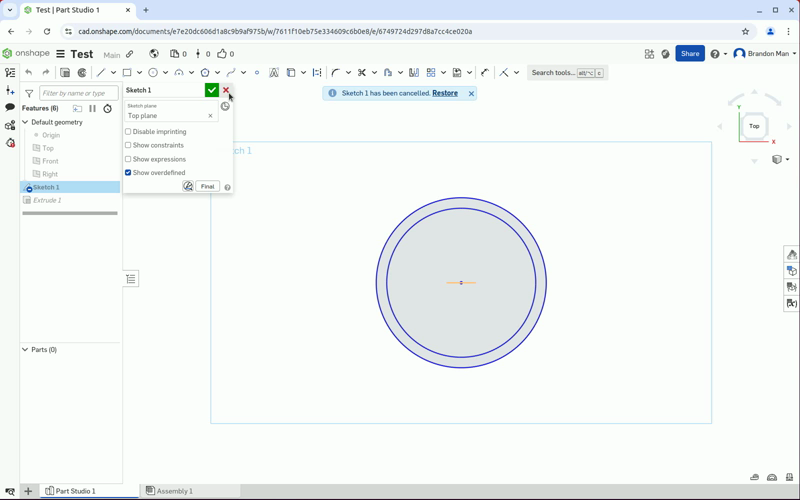
key(shift+s)
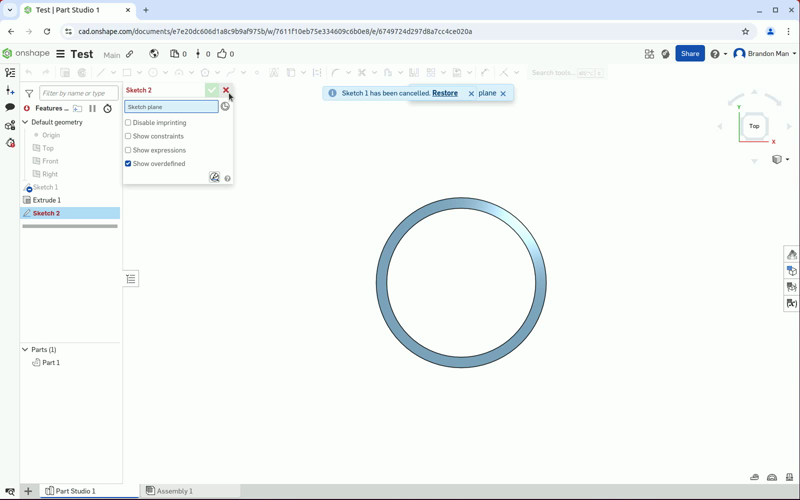
mouse_move(73, 150)
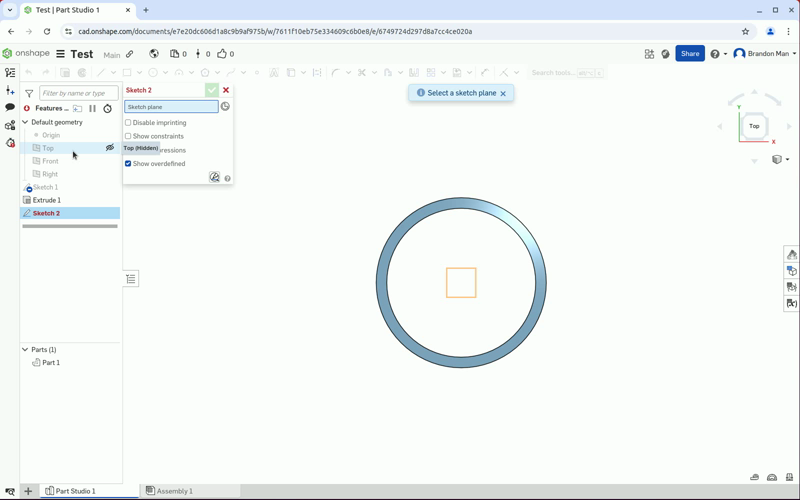
click(73, 150)
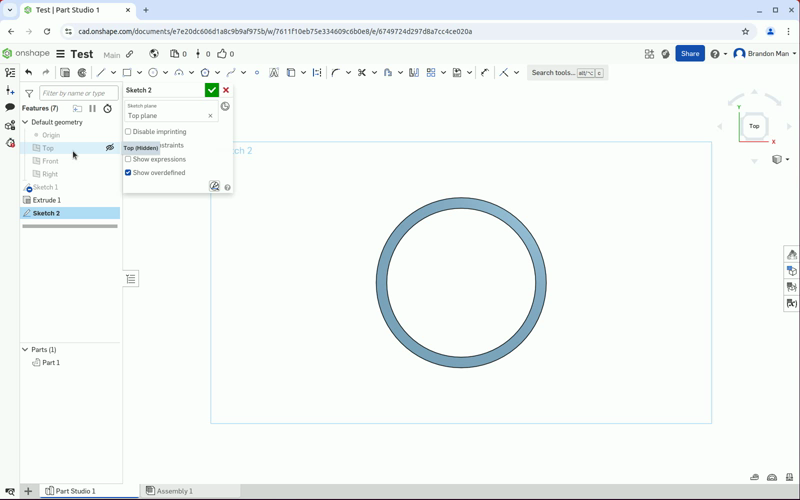
mouse_move(73, 352)
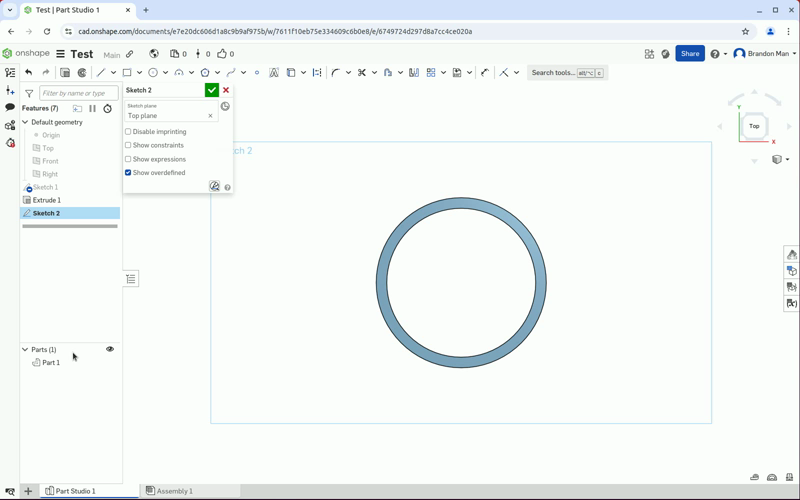
key(y)
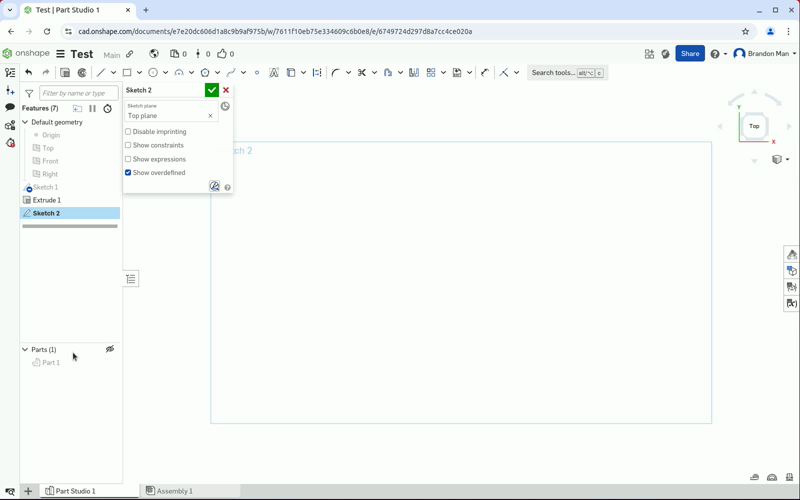
key(c)
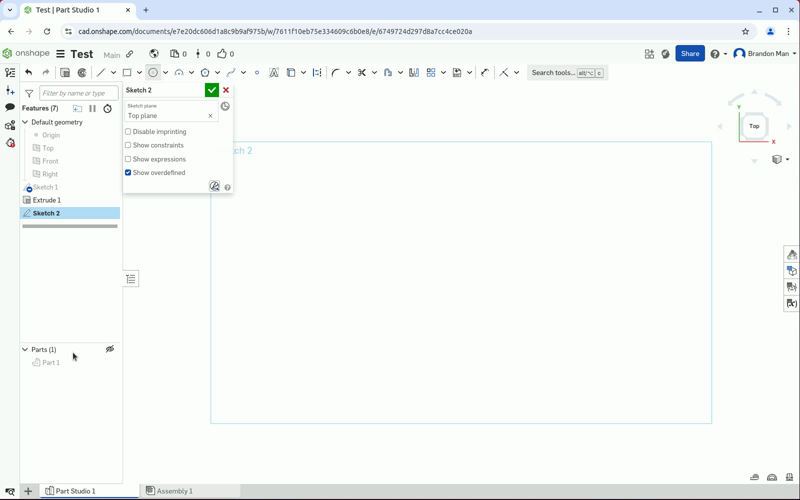
key_down(shift)
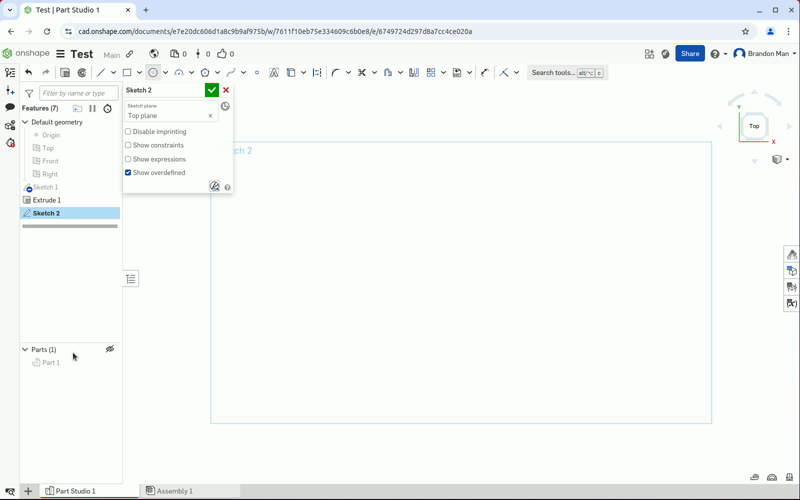
mouse_move(461, 282)
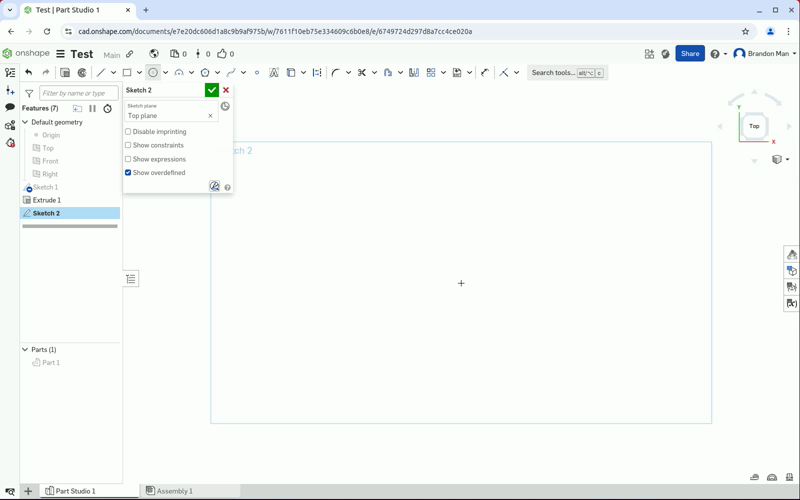
click(461, 282)
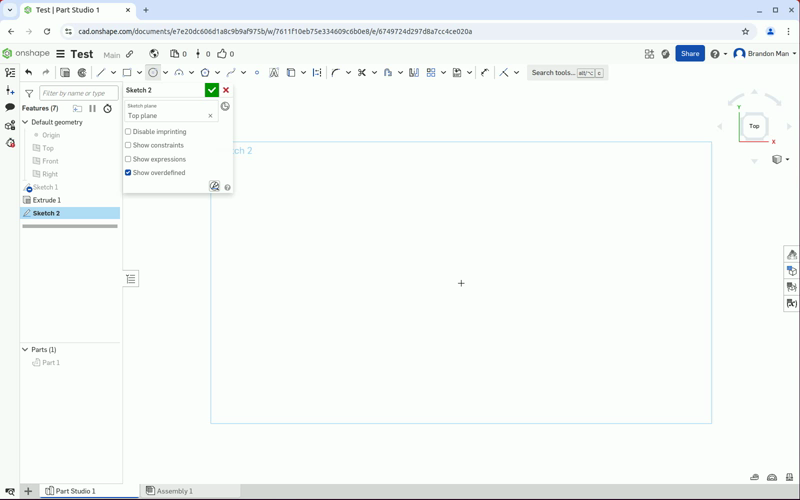
key_up(shift)
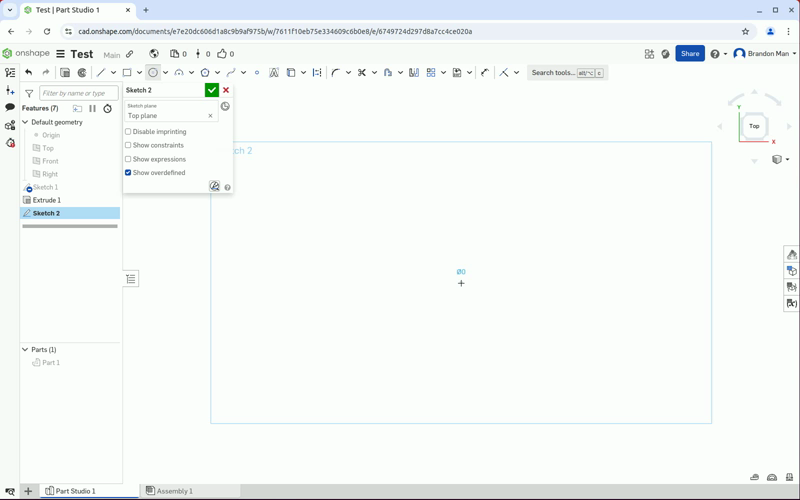
mouse_move(565, 282)
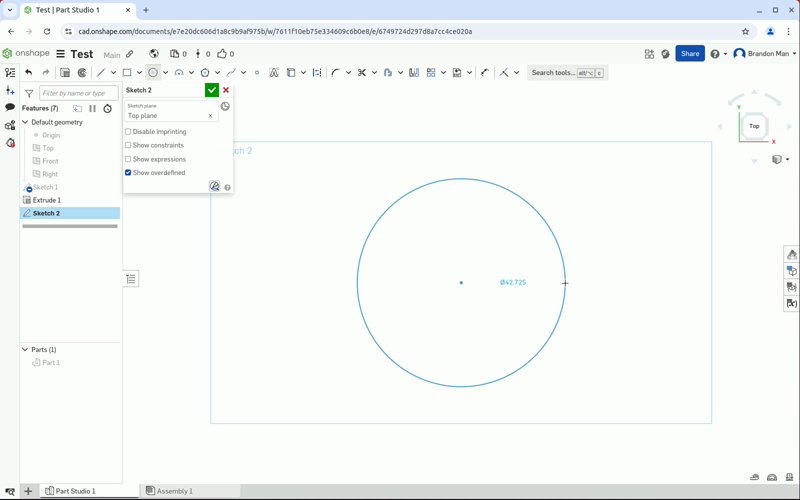
click(565, 282)
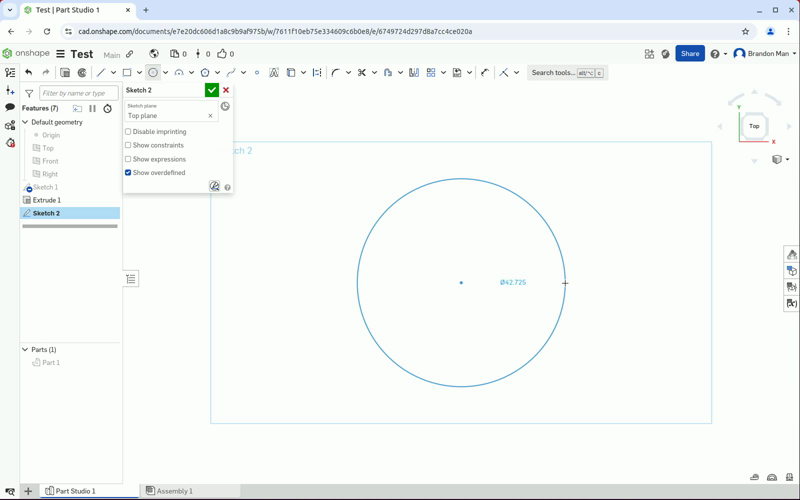
key(esc)
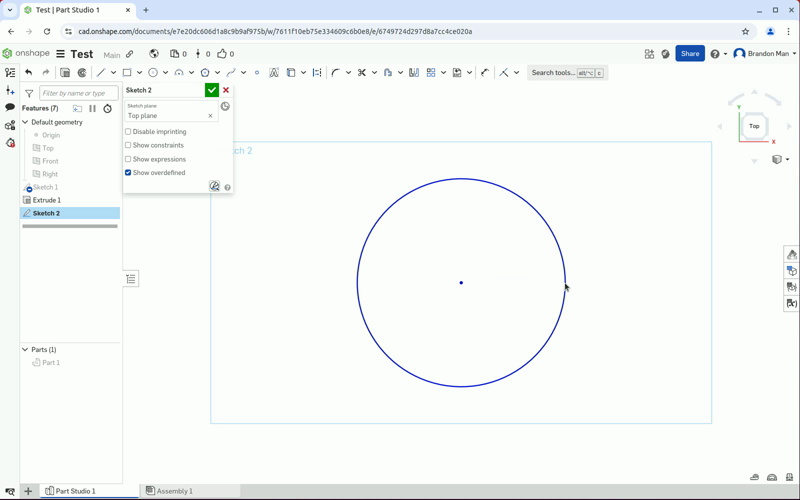
key(c)
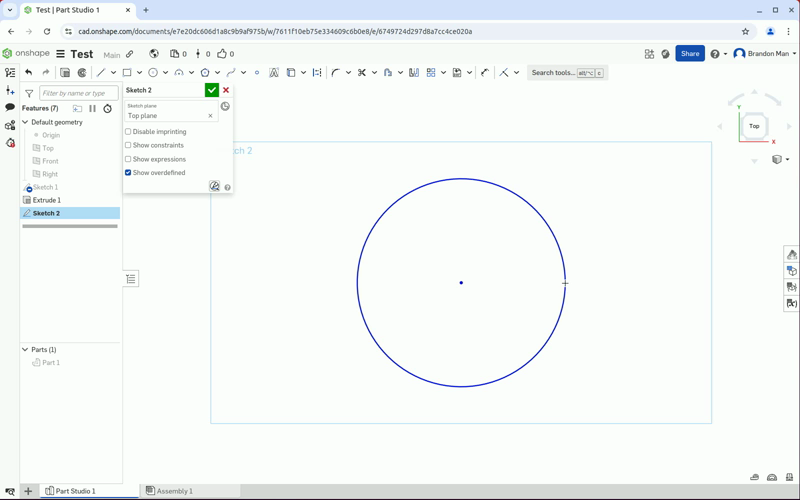
key_down(shift)
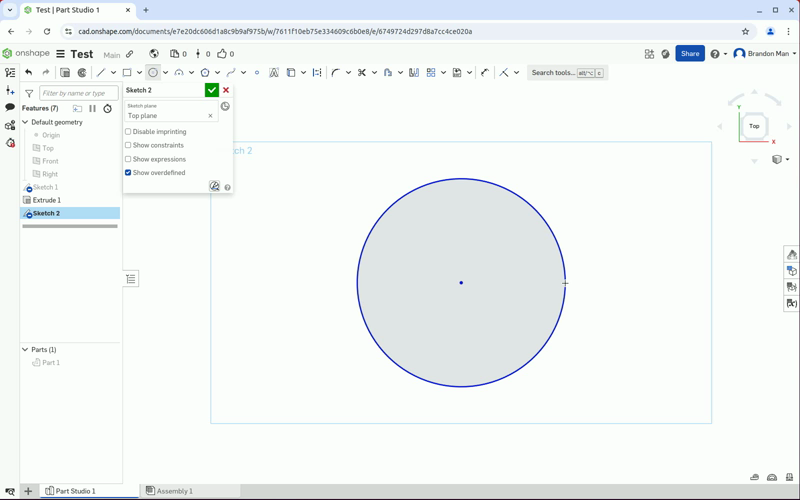
mouse_move(461, 282)
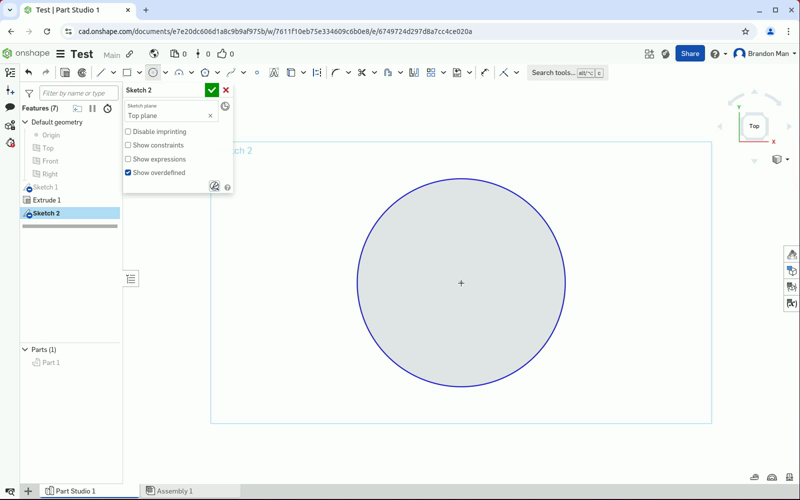
click(461, 282)
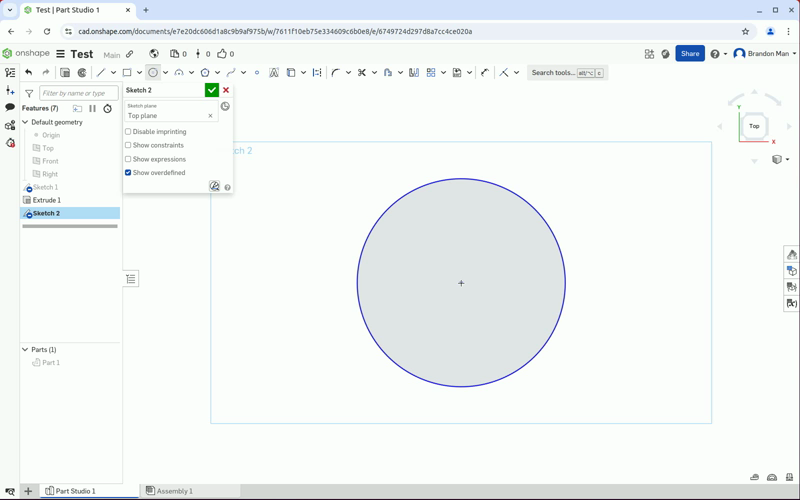
key_up(shift)
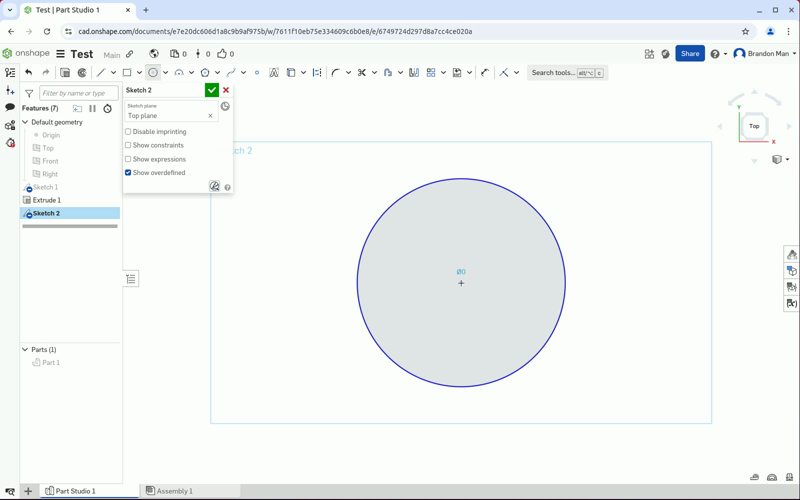
mouse_move(545, 282)
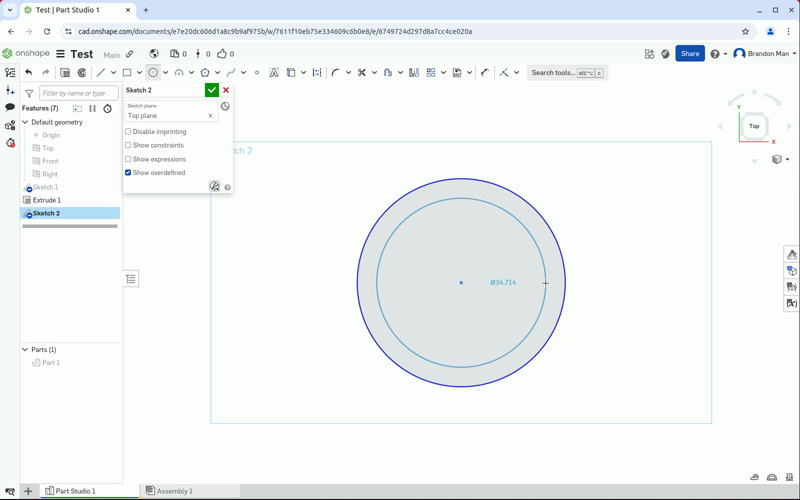
click(545, 282)
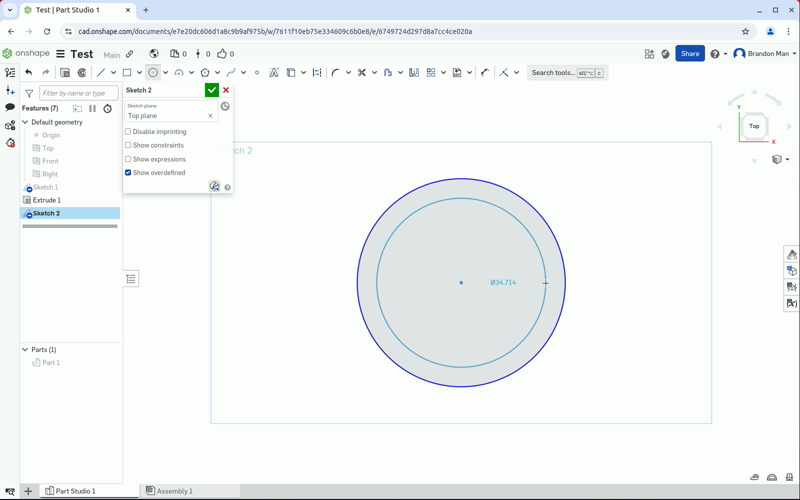
key(esc)
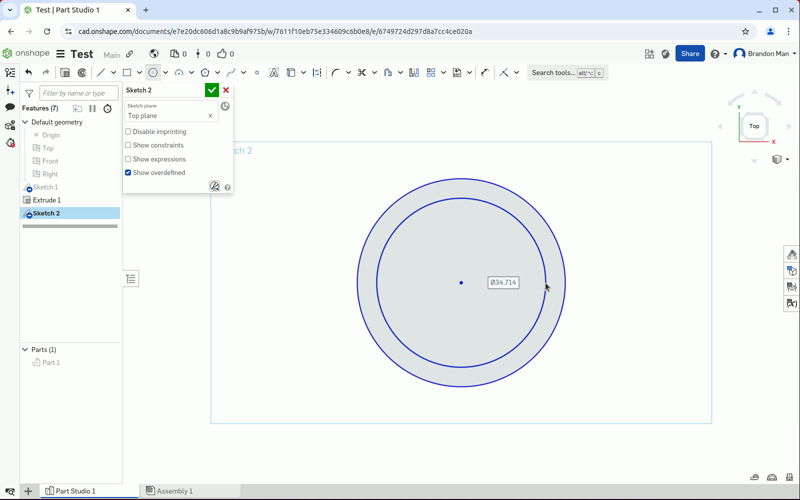
mouse_move(380, 232)
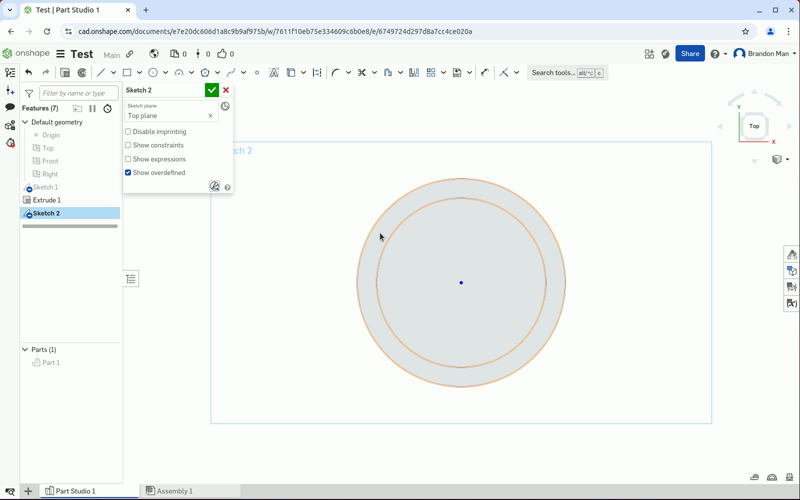
click(380, 232)
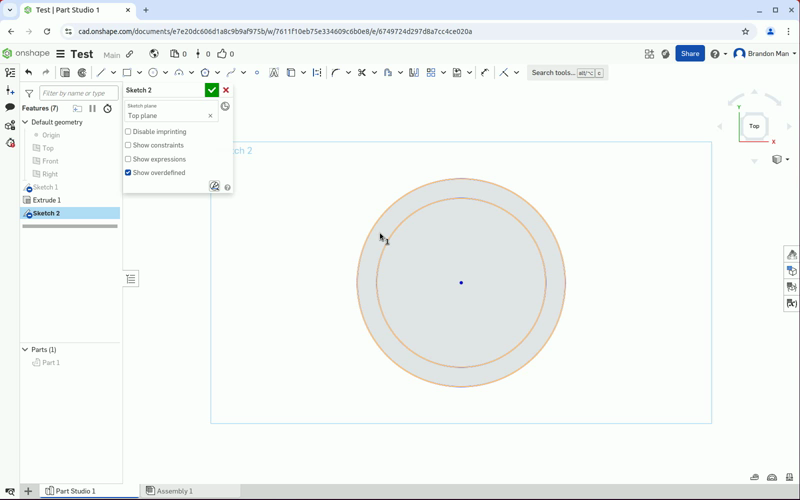
mouse_move(73, 352)
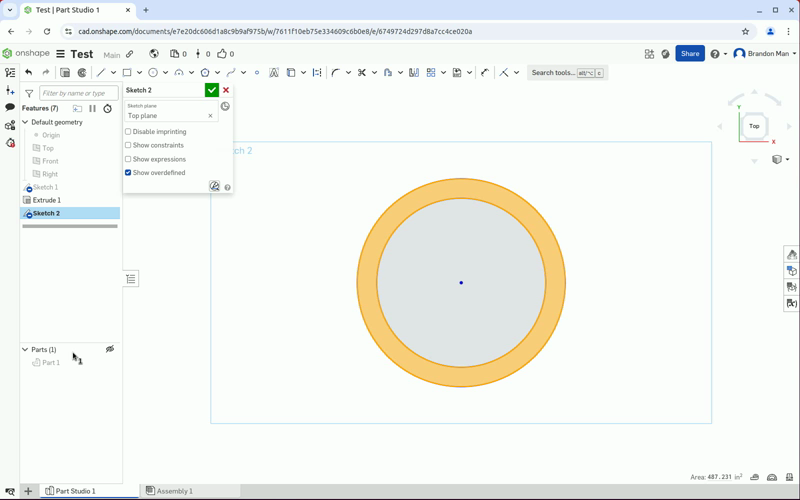
key(shift+y)
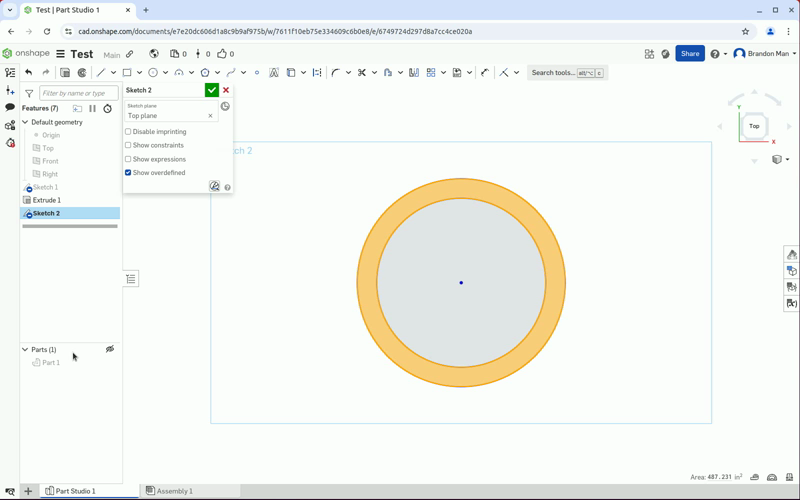
key(shift+e)
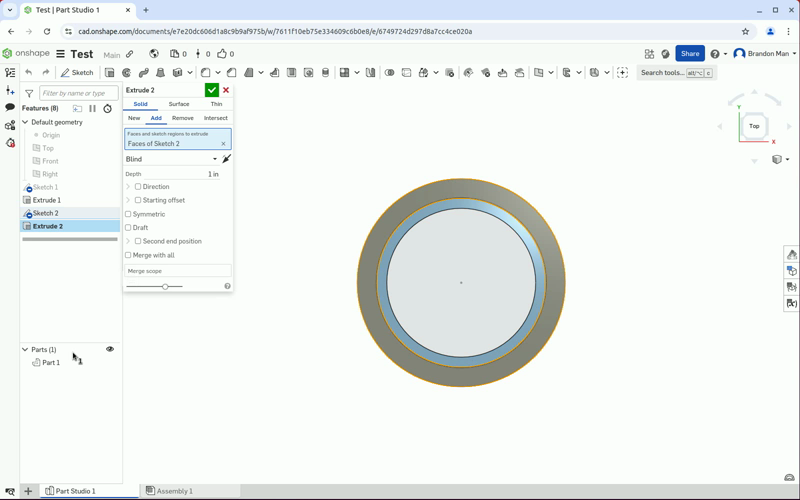
mouse_move(143, 106)
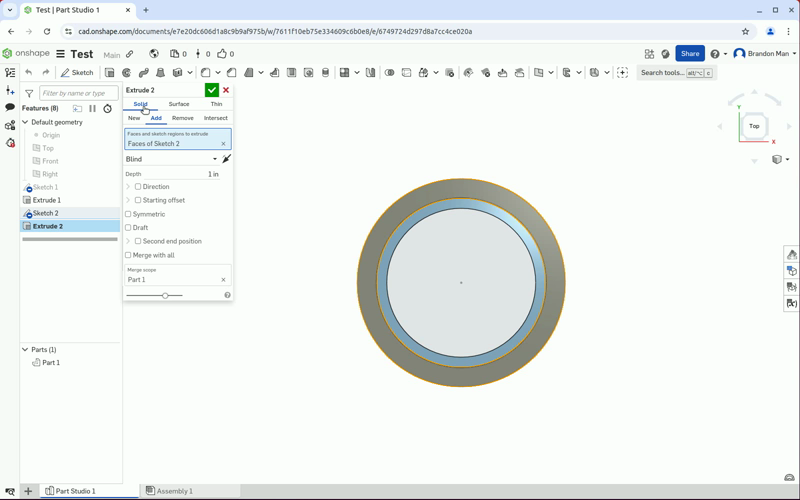
click(143, 106)
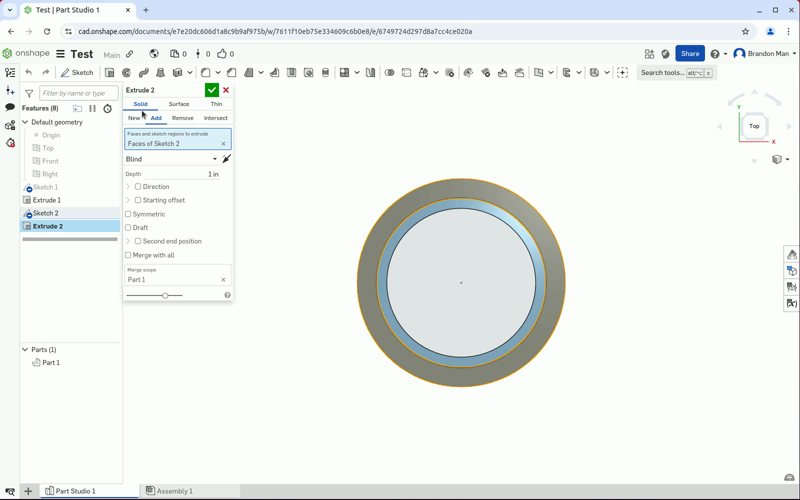
mouse_move(137, 120)
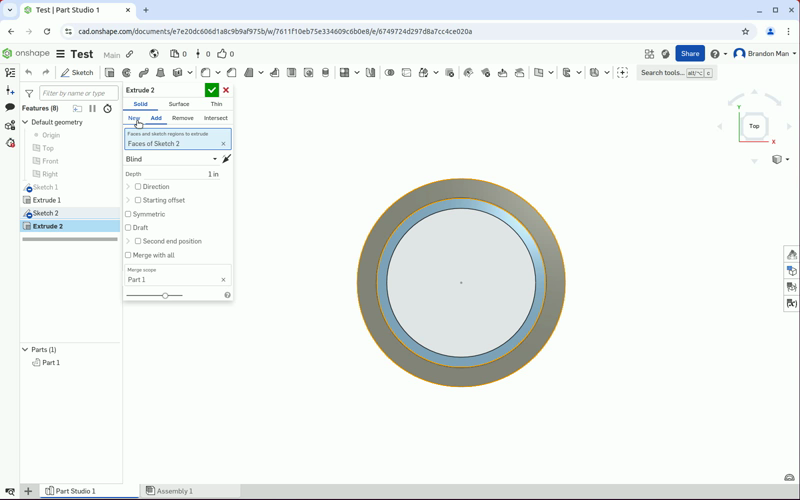
click(137, 120)
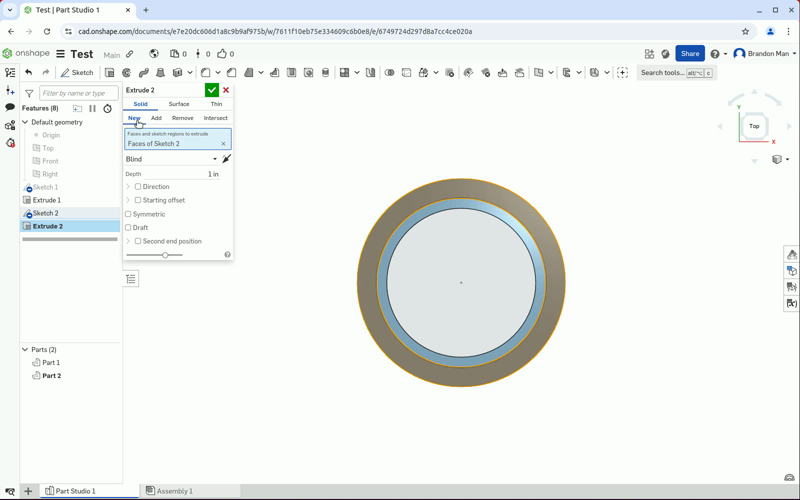
key(tab, 4)
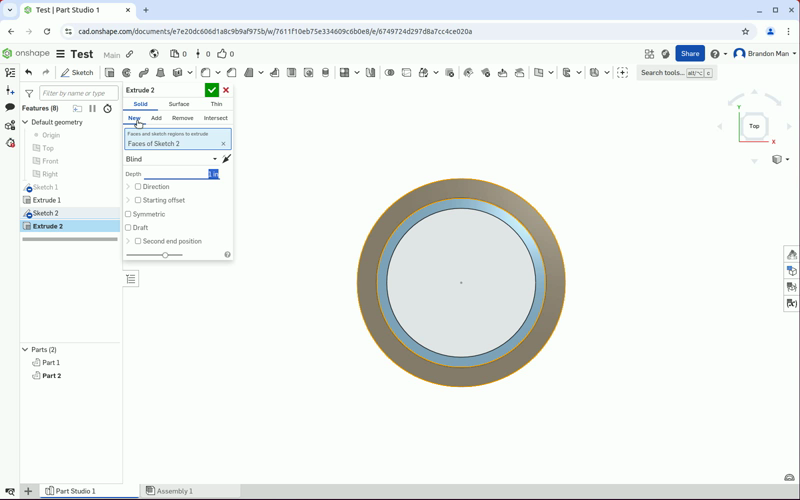
text(11.554)
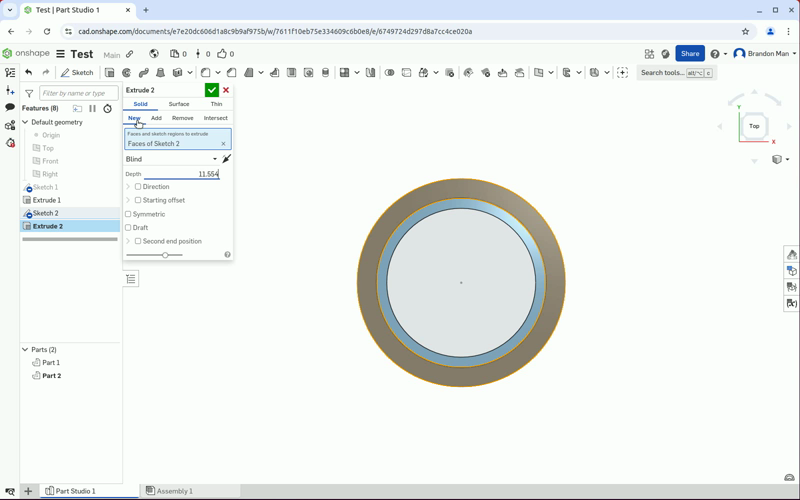
key(enter)
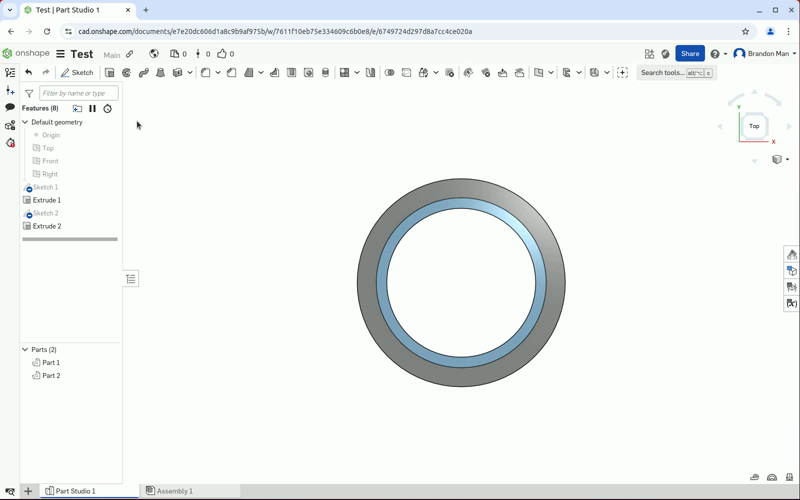
key(shift+h)
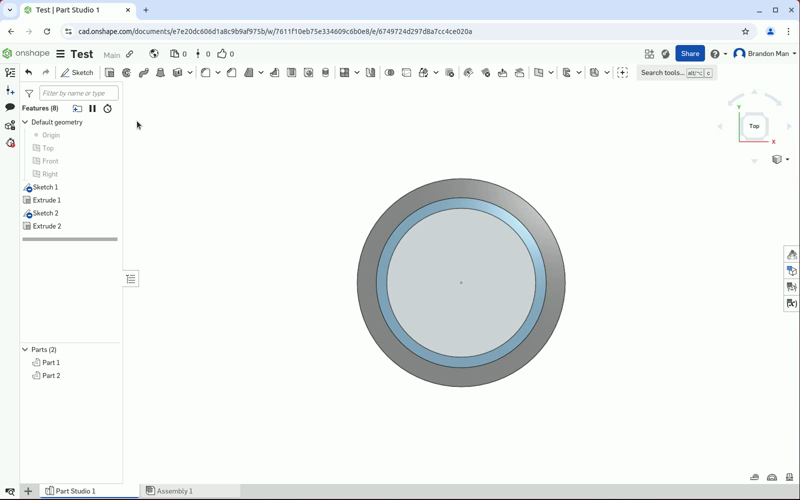
key(shift+h)
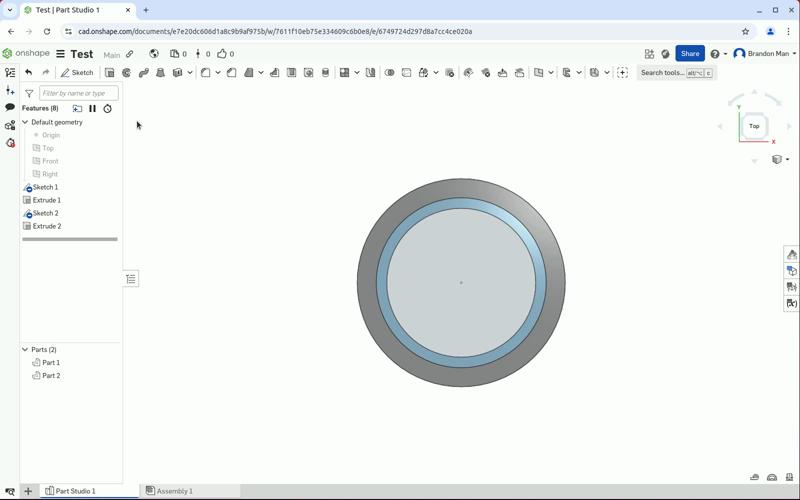
key(shift+7)
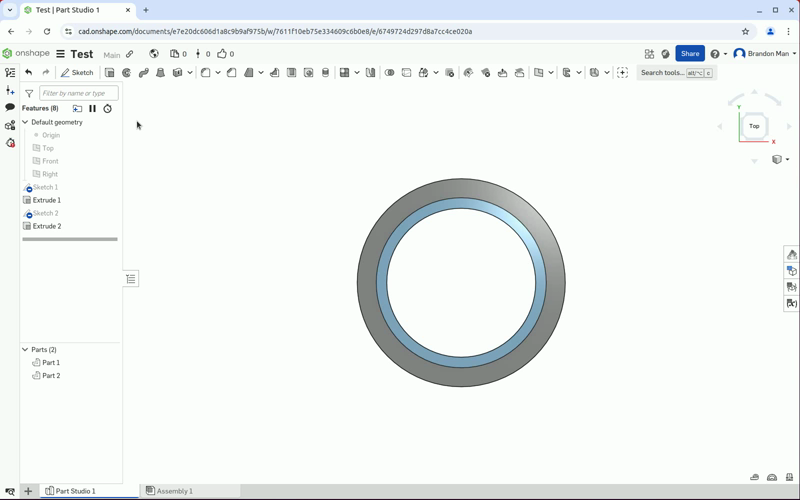
key(up, 3)
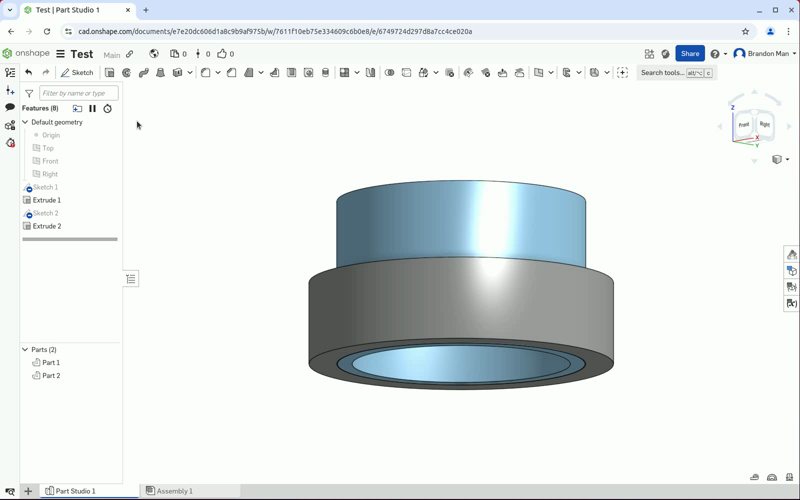
key(left, 3)
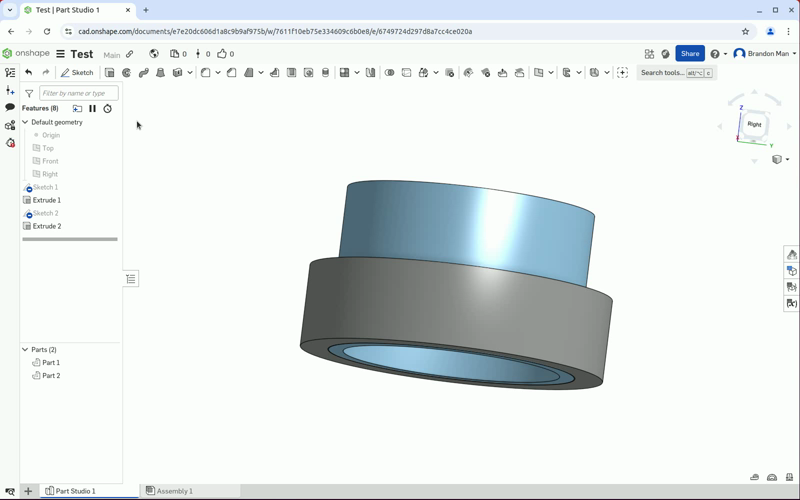
key(right, 3)
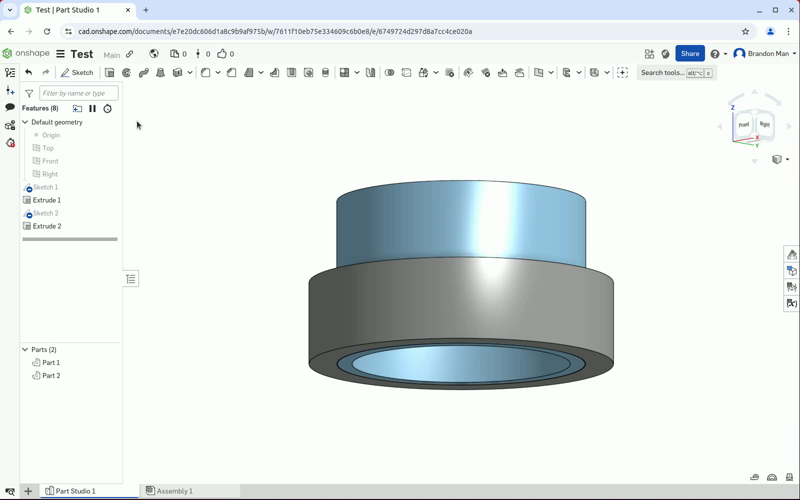
key(down, 3)
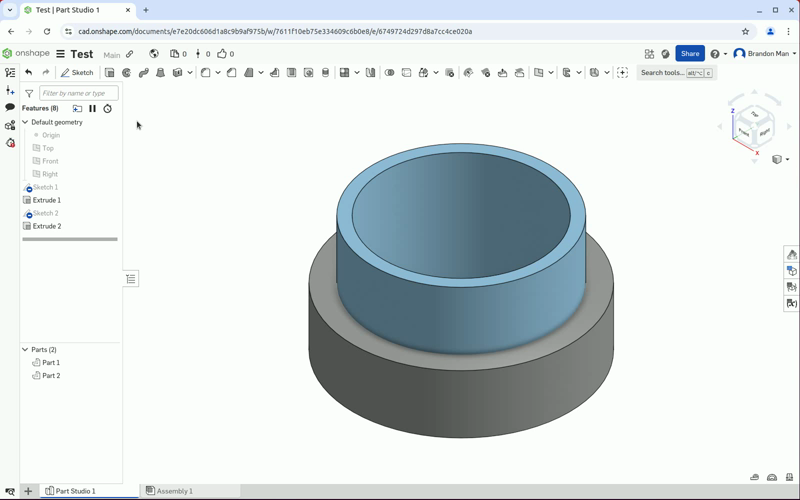
mouse_move(73, 189)
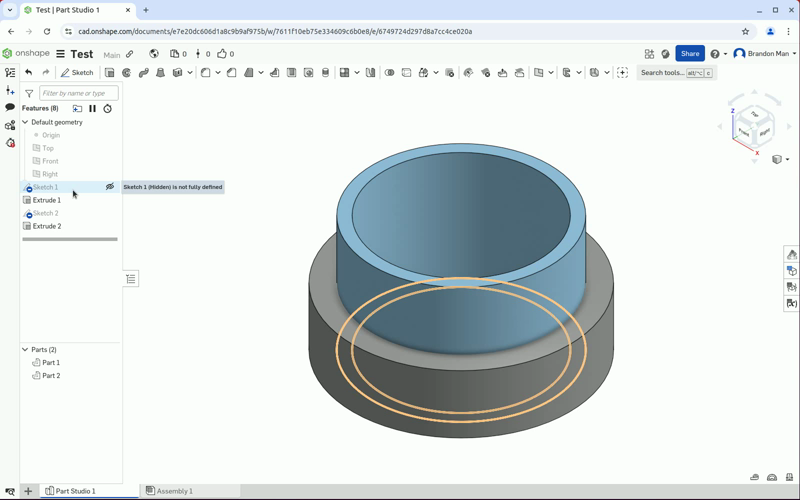
click(73, 189)